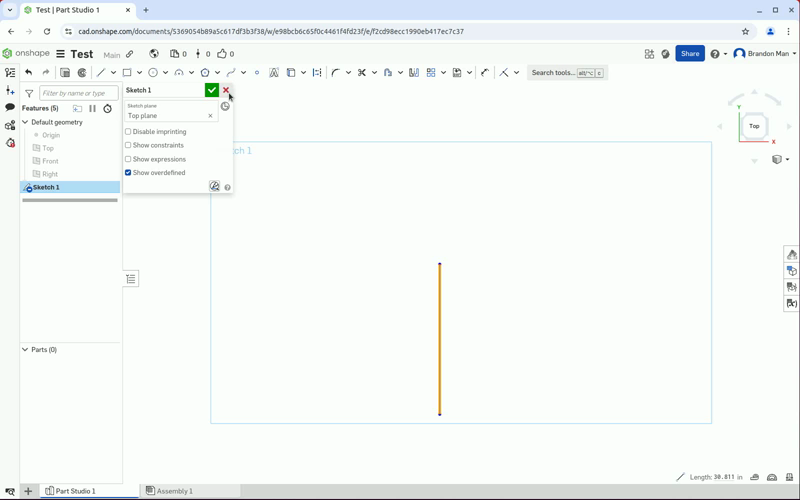
key(shift+h)
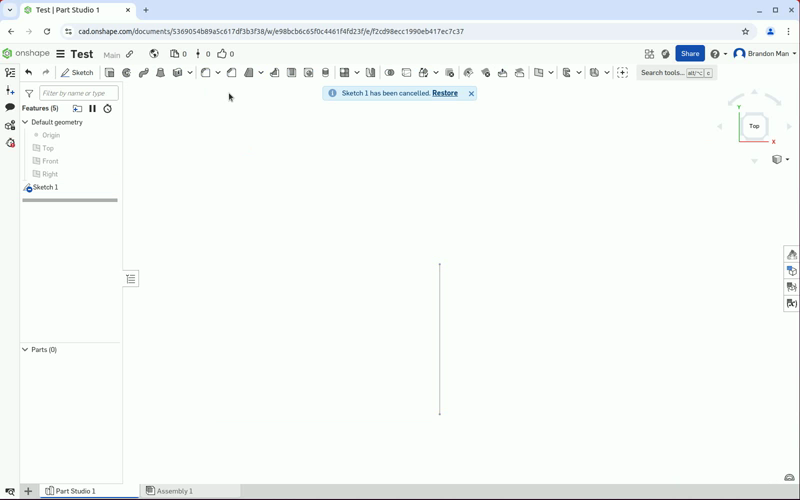
key(shift+s)
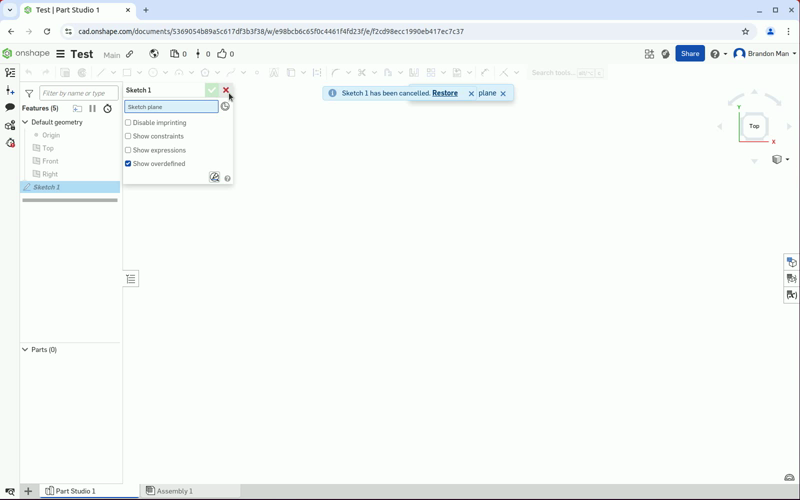
mouse_move(73, 150)
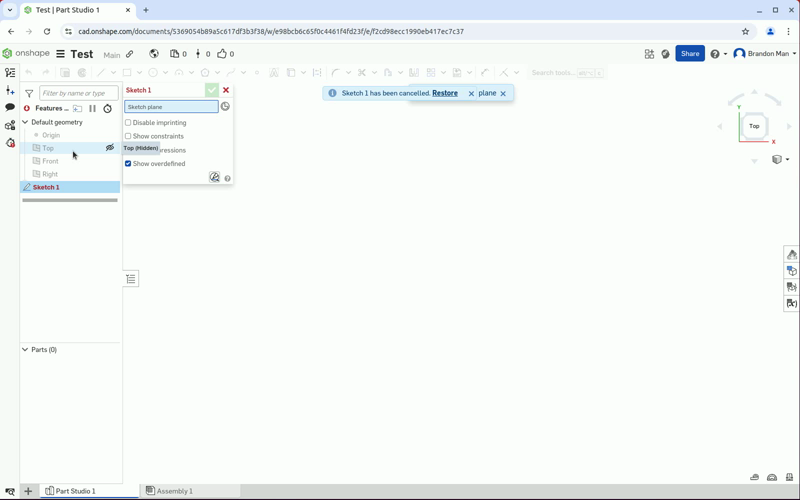
click(73, 150)
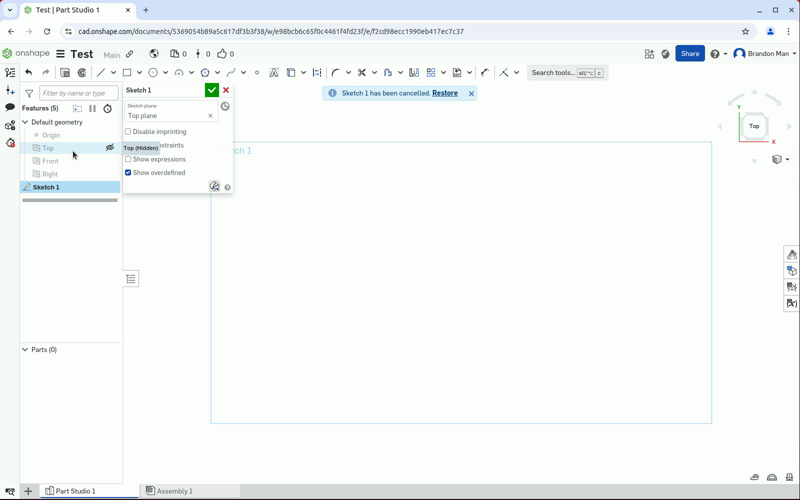
mouse_move(73, 352)
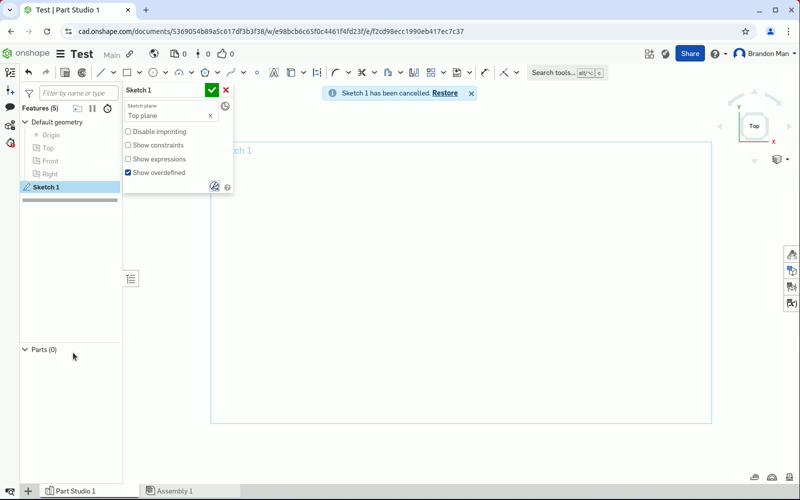
key(y)
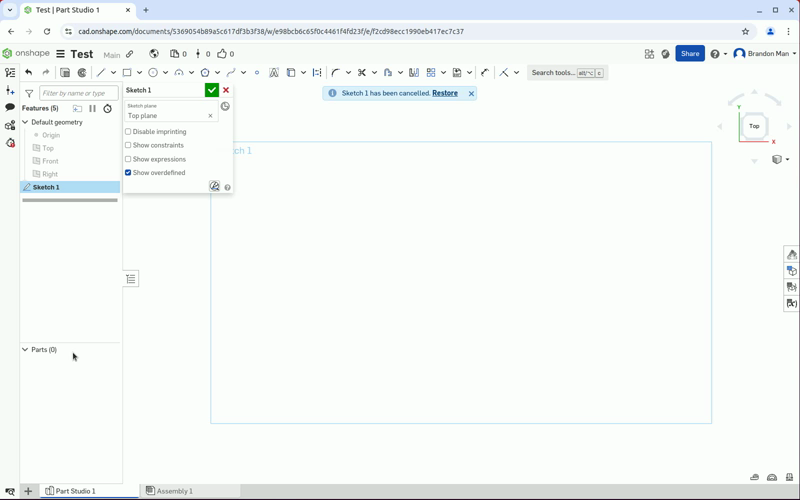
key(c)
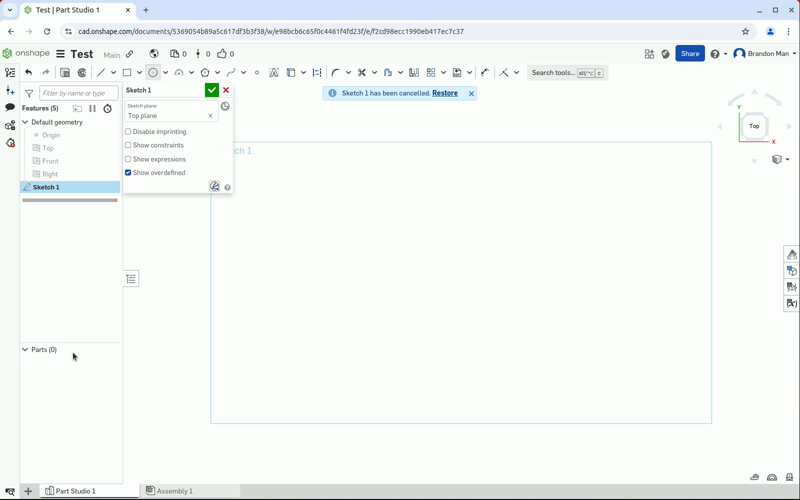
key_down(shift)
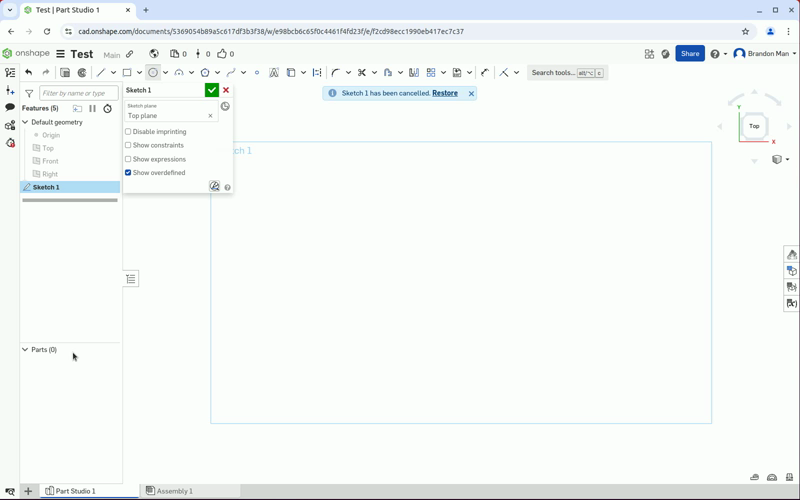
mouse_move(461, 282)
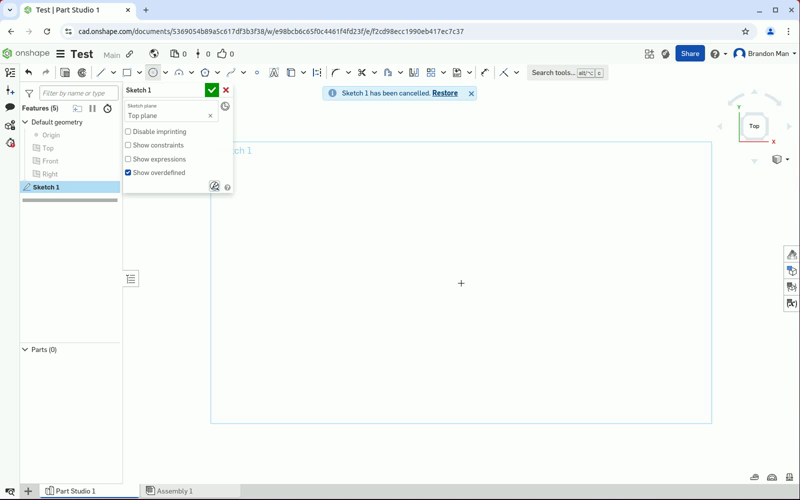
click(461, 282)
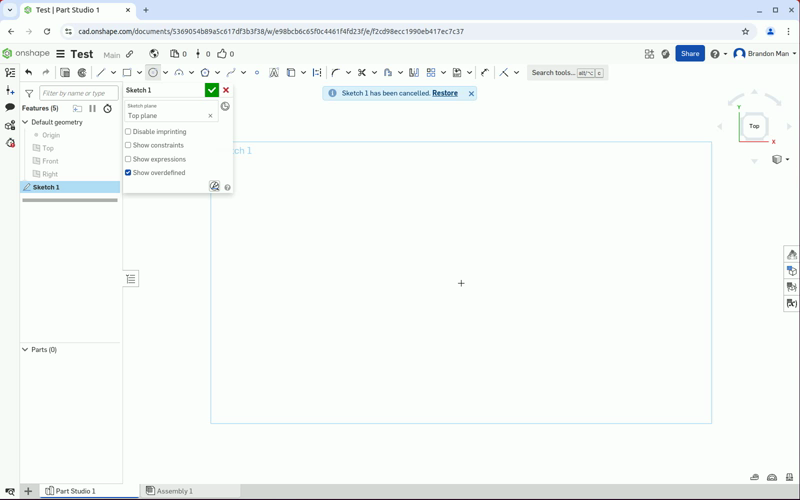
key_up(shift)
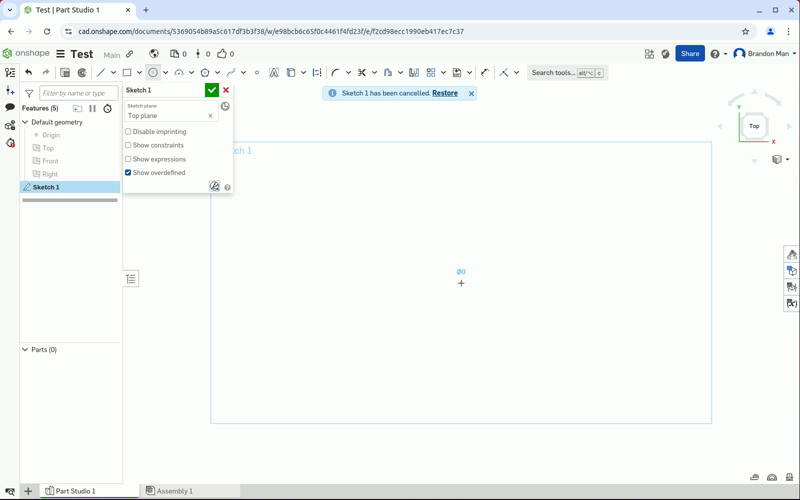
mouse_move(505, 282)
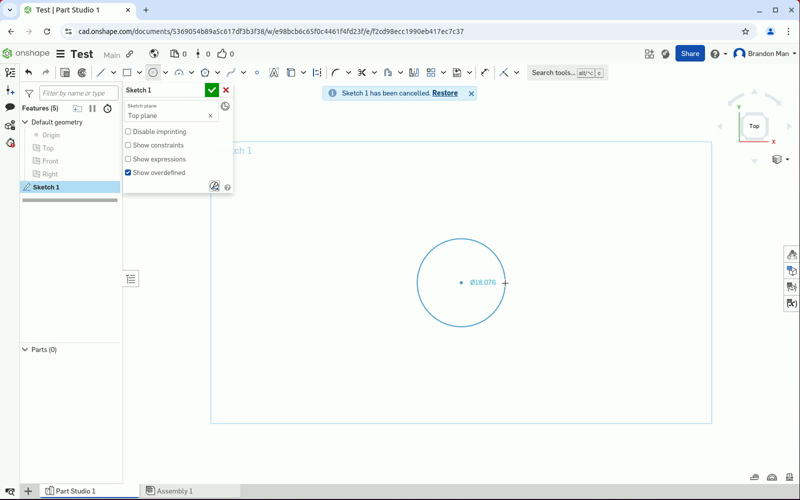
click(505, 282)
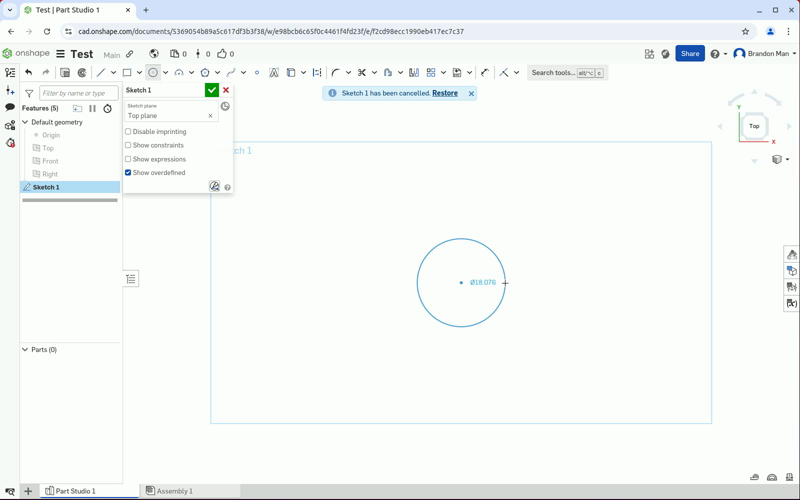
key(esc)
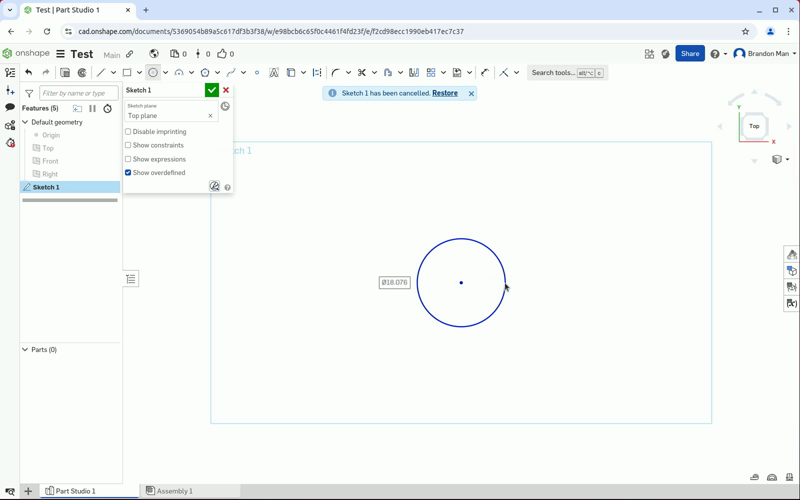
mouse_move(443, 302)
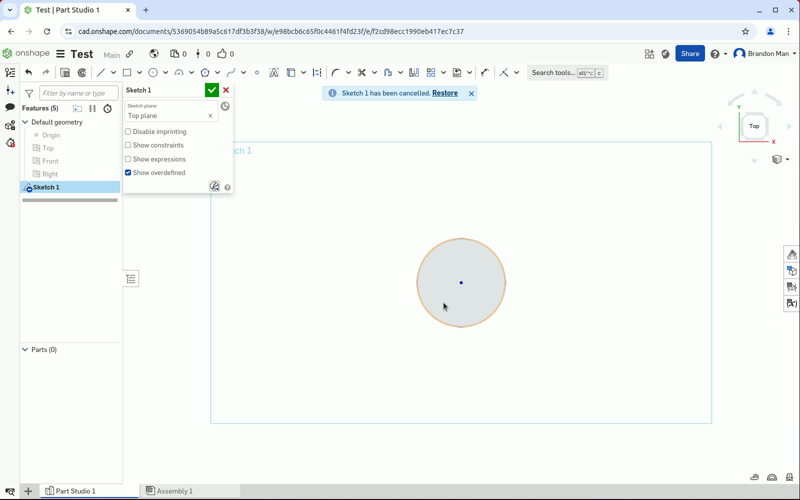
click(443, 302)
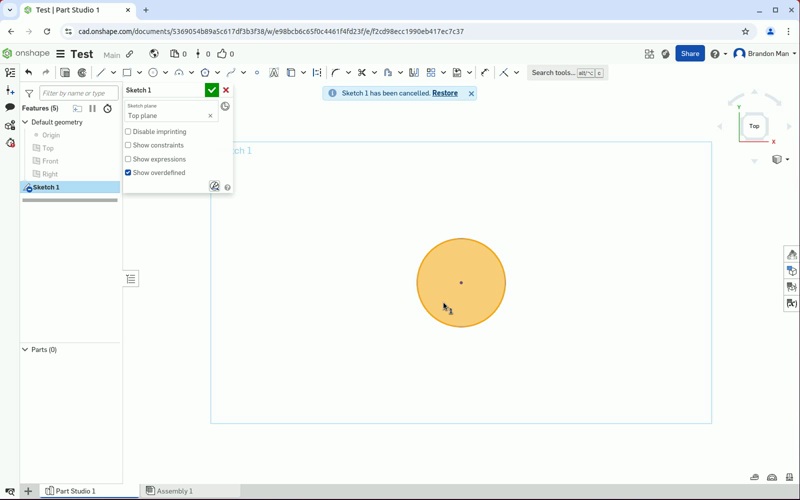
mouse_move(73, 352)
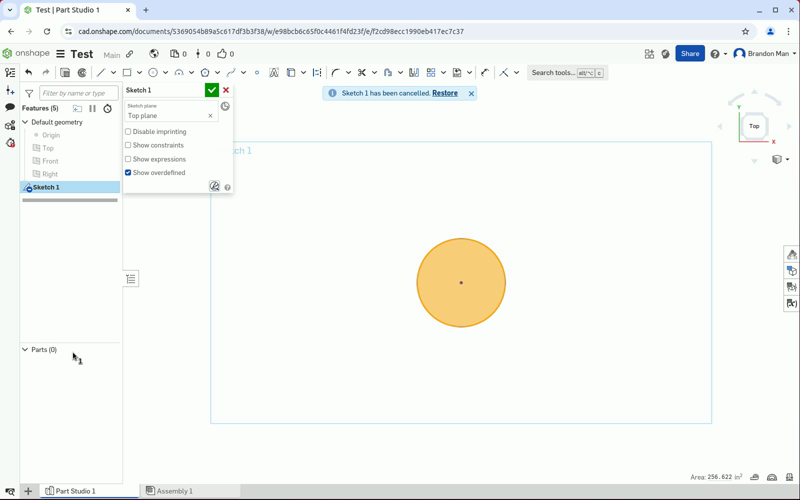
key(shift+y)
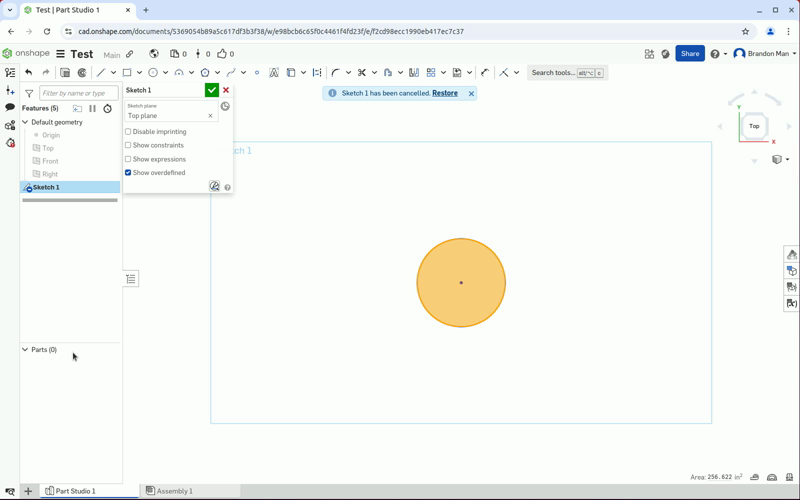
key(shift+e)
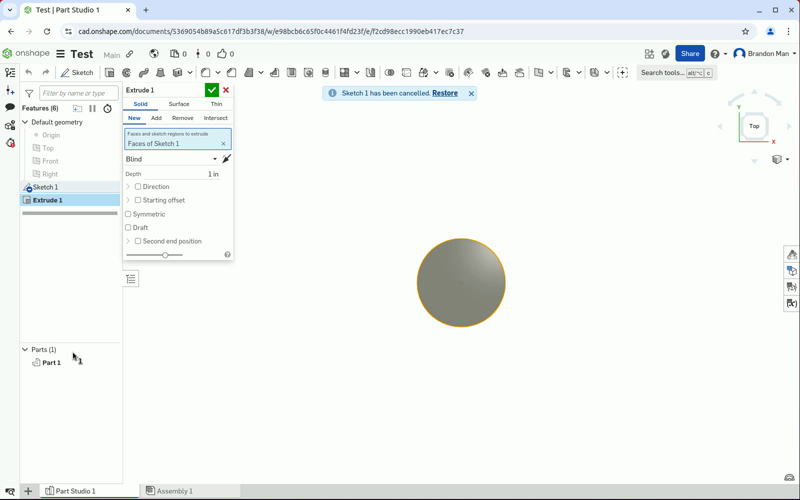
mouse_move(143, 106)
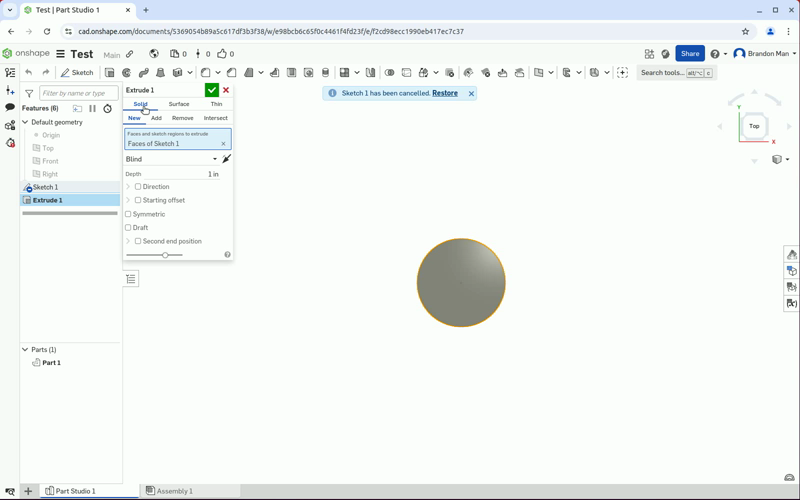
click(143, 106)
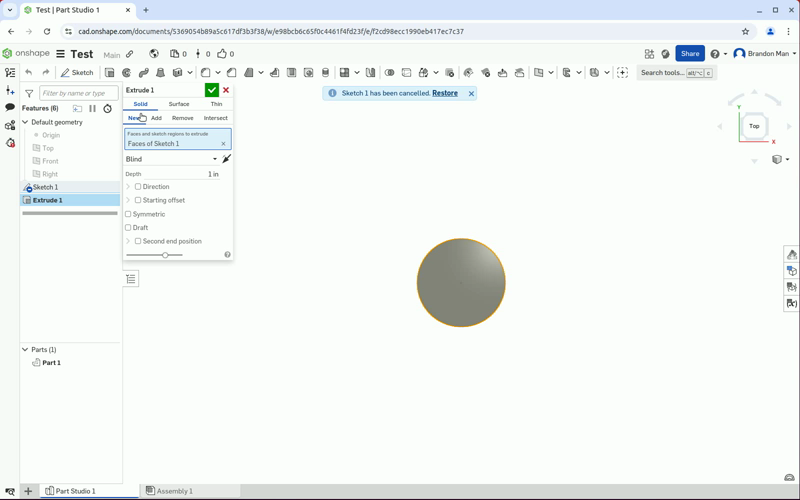
mouse_move(137, 120)
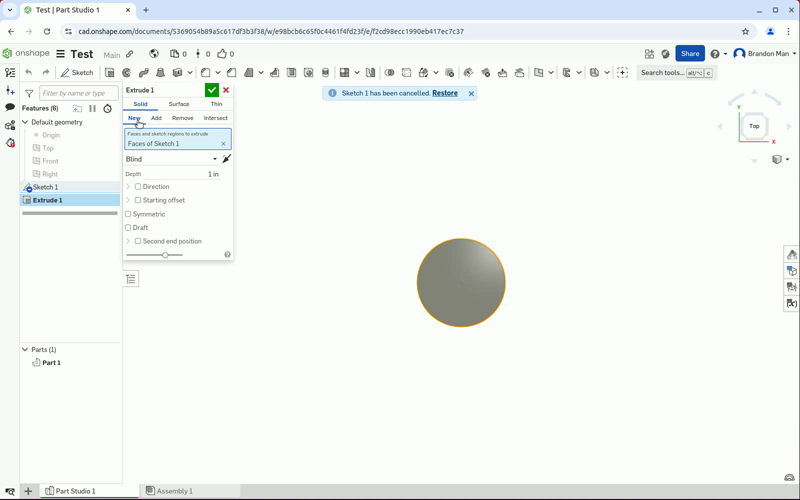
click(137, 120)
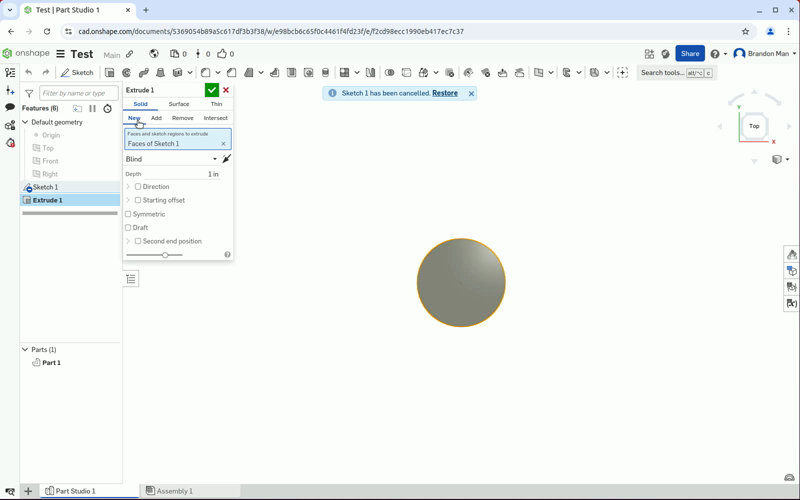
key(tab, 4)
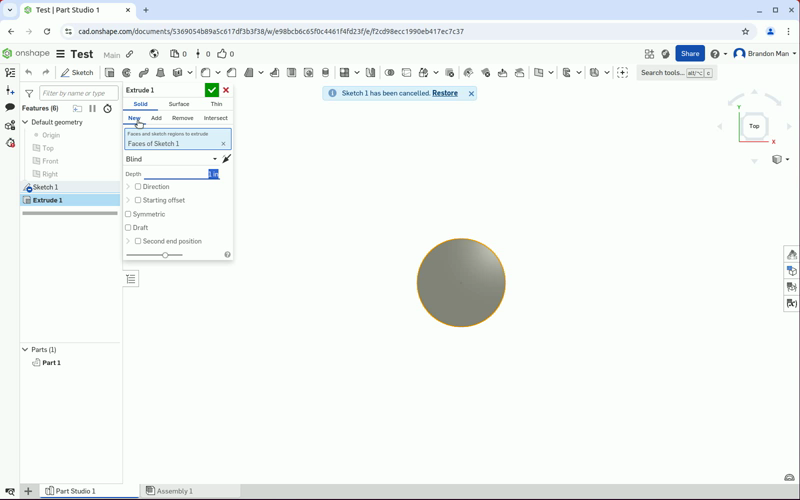
text(1.685)
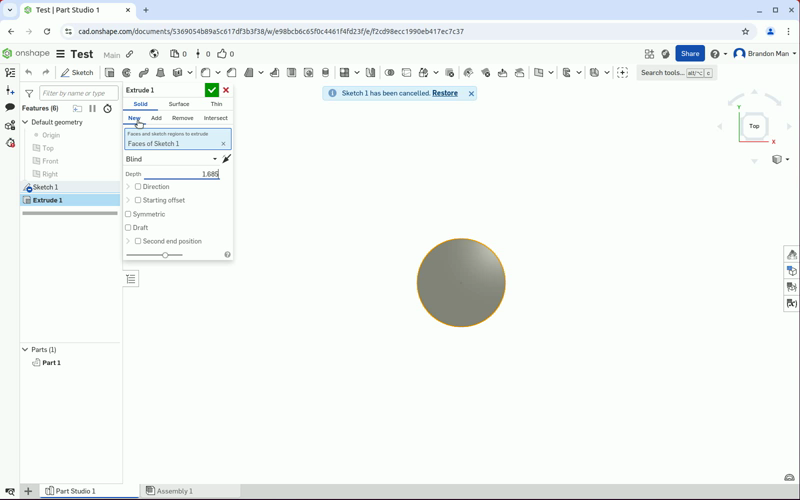
key(enter)
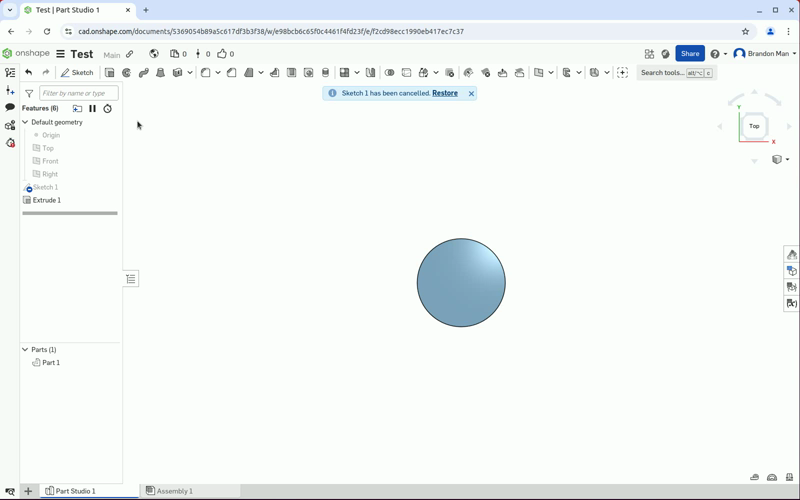
key(shift+h)
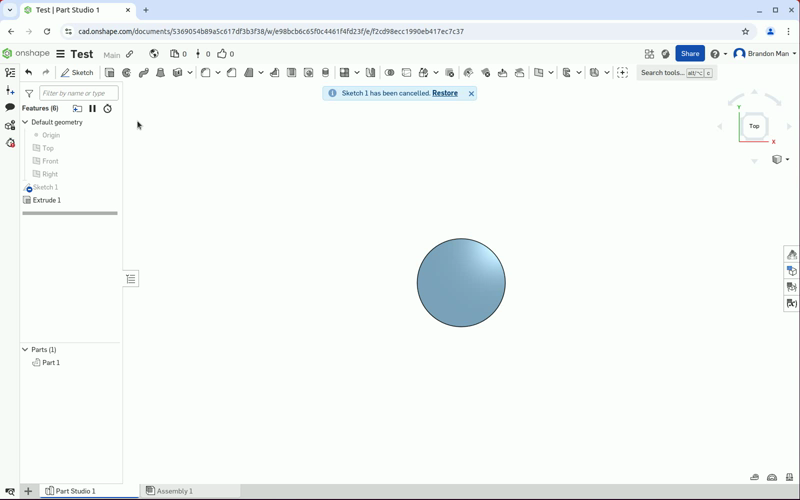
key(shift+h)
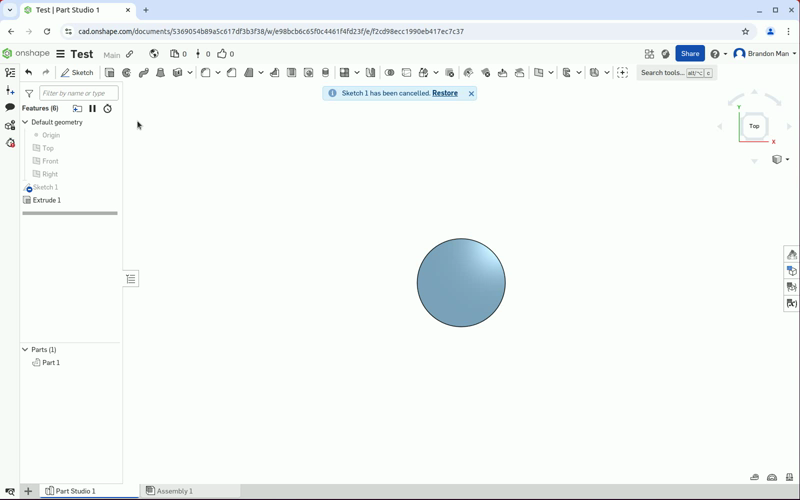
mouse_move(73, 189)
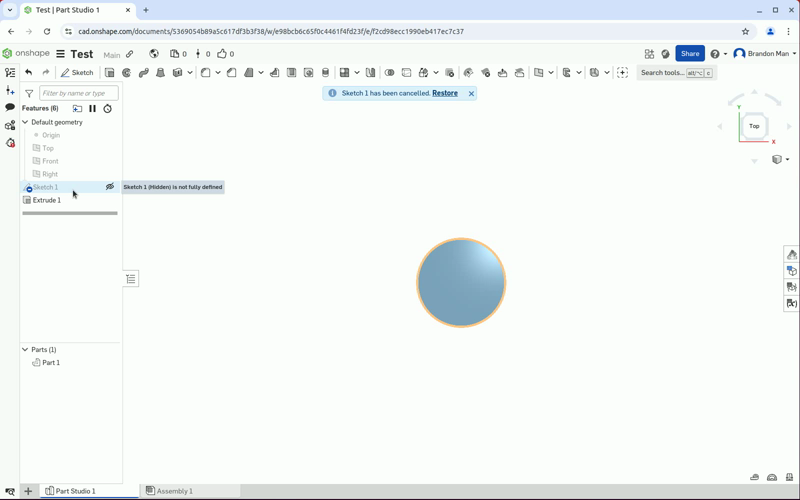
click(73, 189)
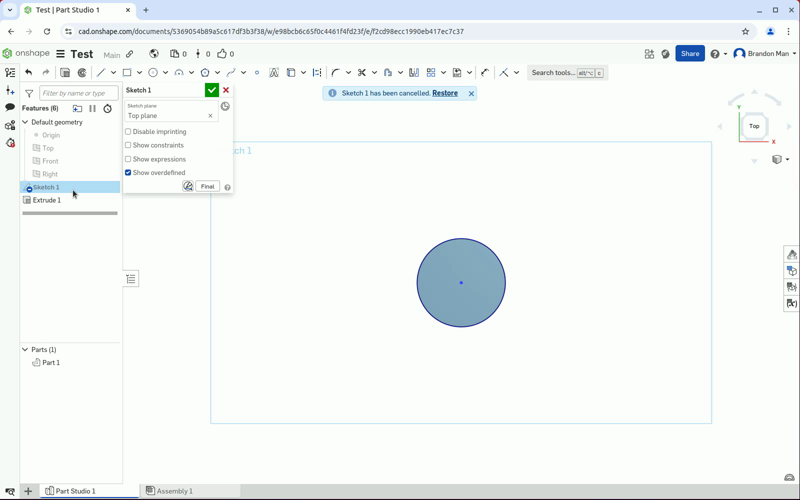
mouse_move(229, 92)
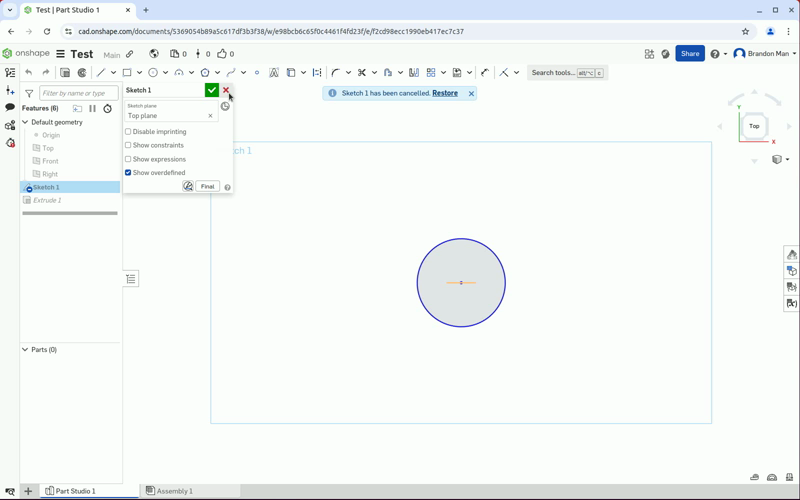
click(229, 92)
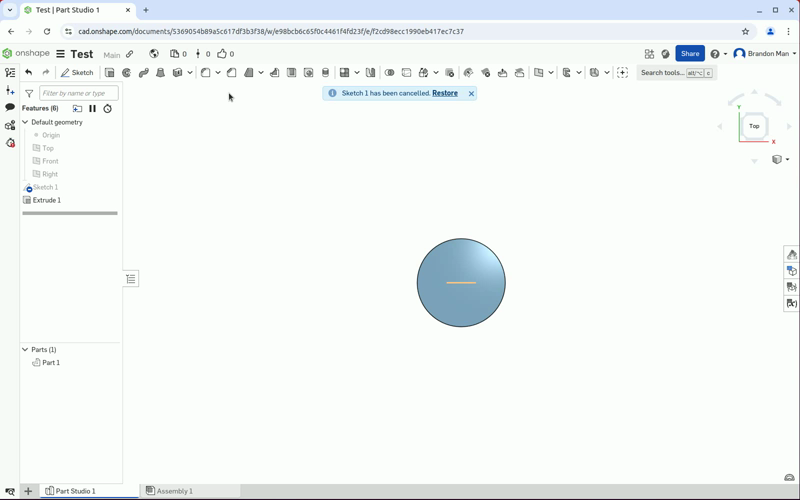
mouse_move(541, 75)
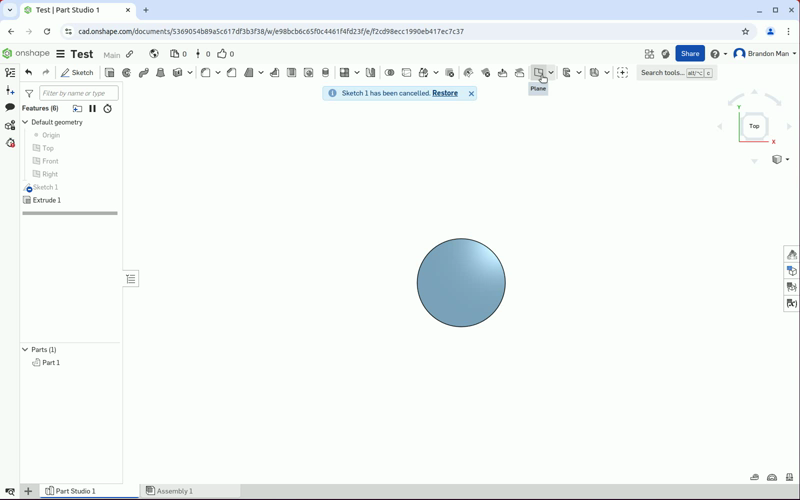
click(541, 75)
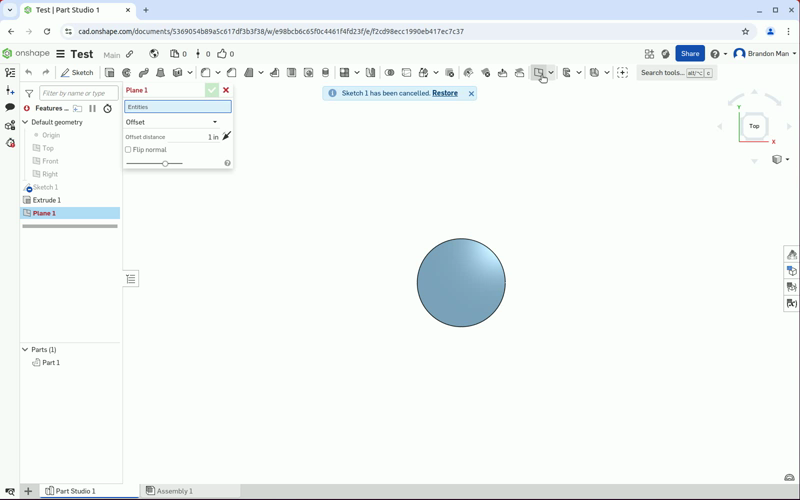
mouse_move(73, 150)
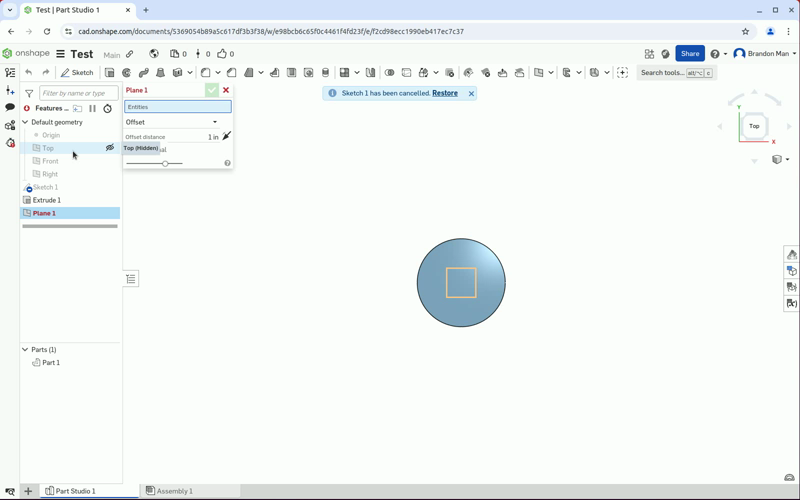
click(73, 150)
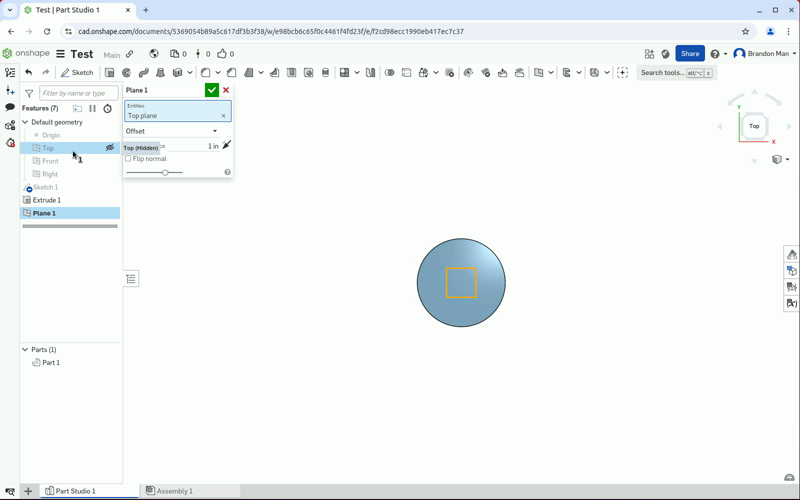
key(tab, 2)
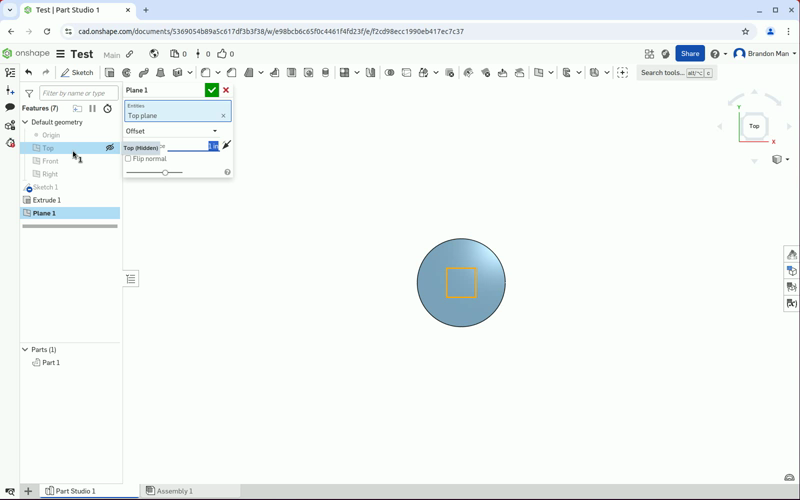
text(1.695)
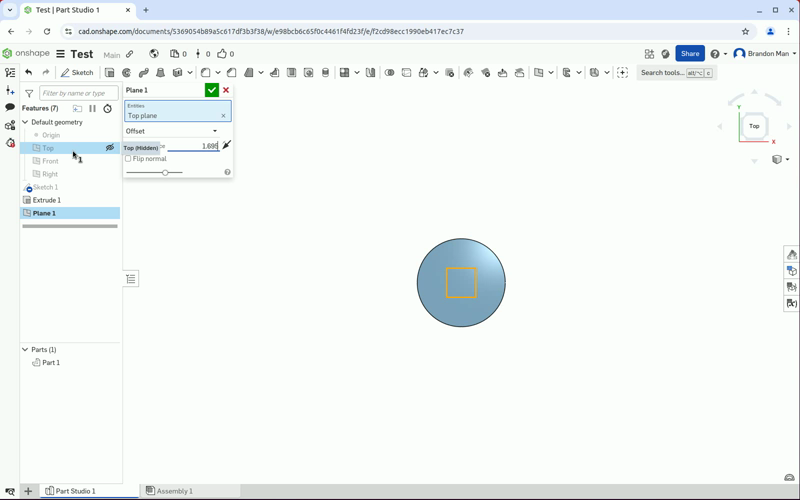
key(enter, 2)
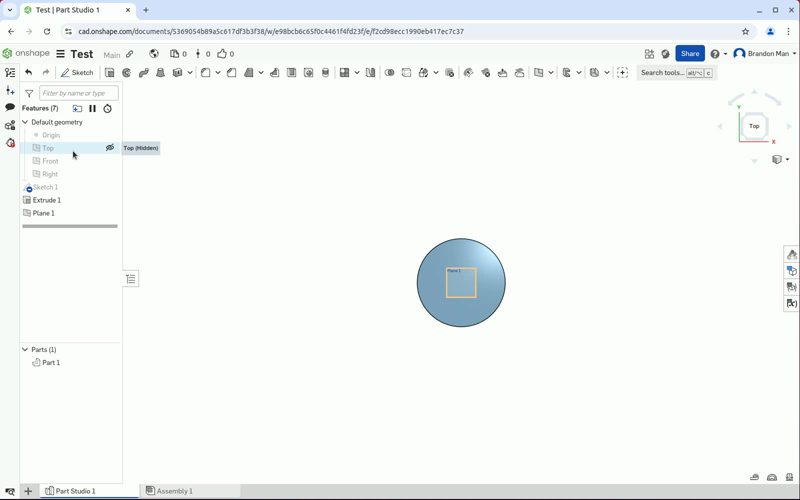
key(shift+s)
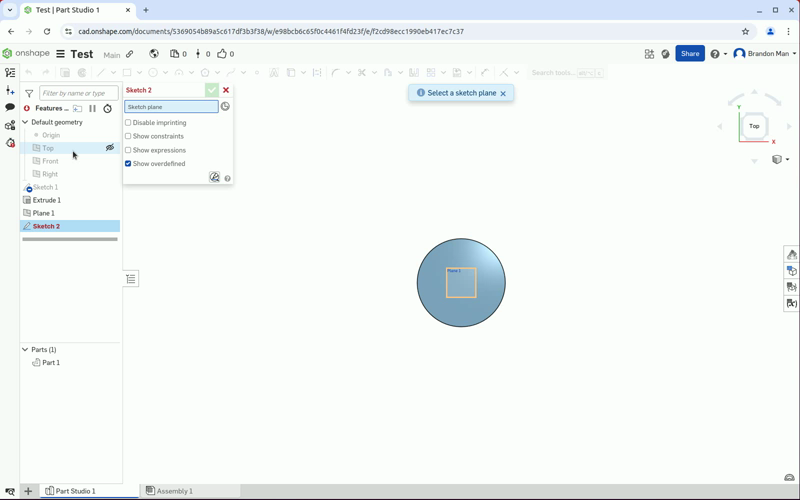
mouse_move(73, 215)
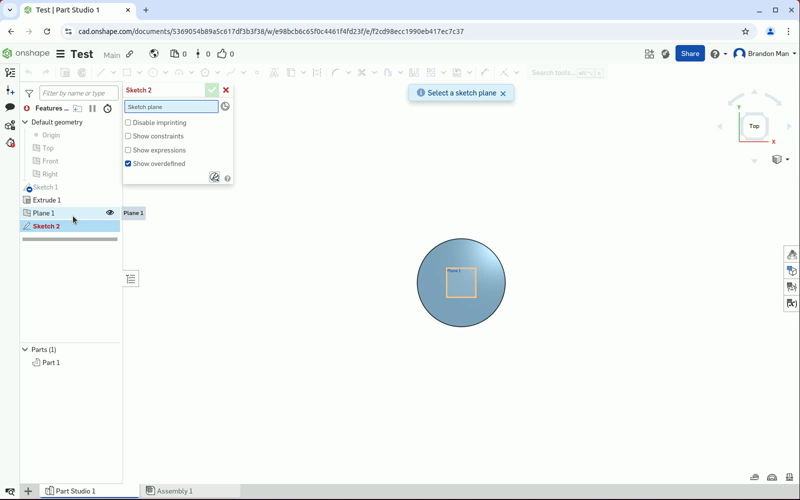
click(73, 215)
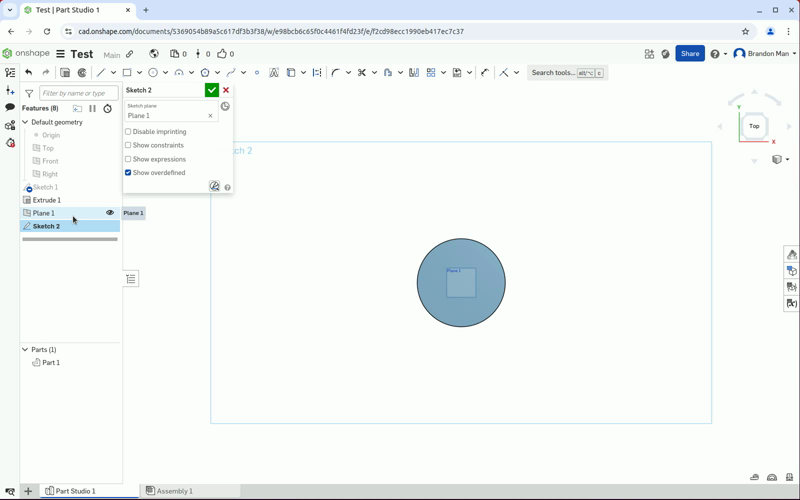
mouse_move(73, 352)
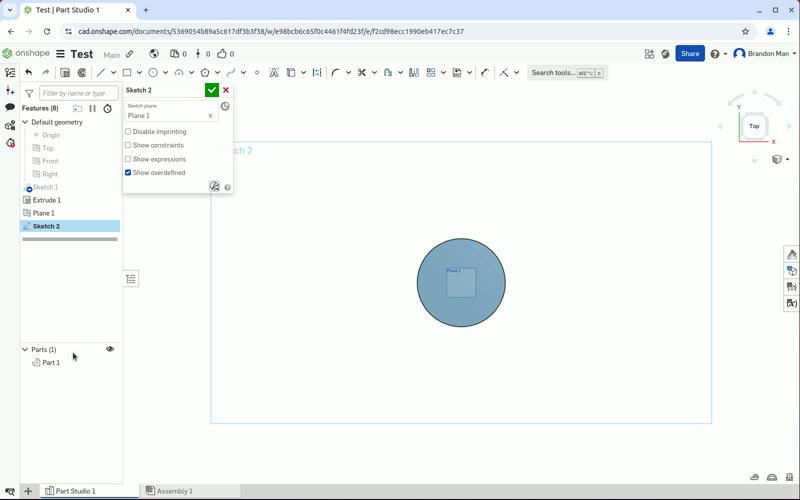
key(y)
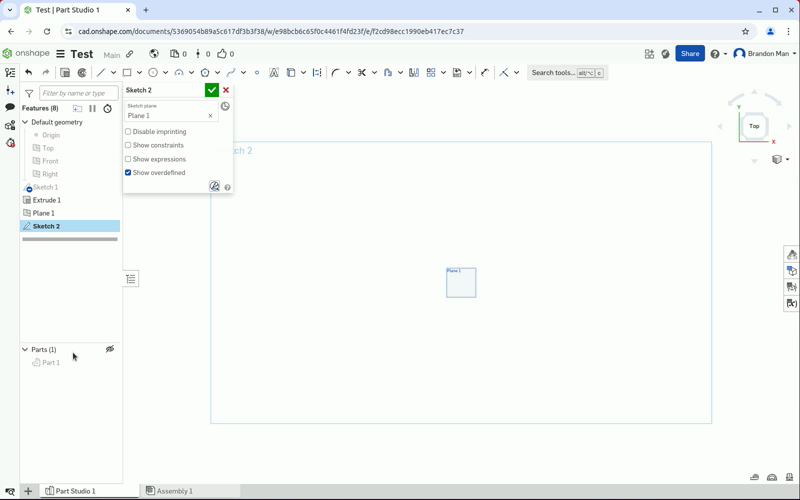
key(c)
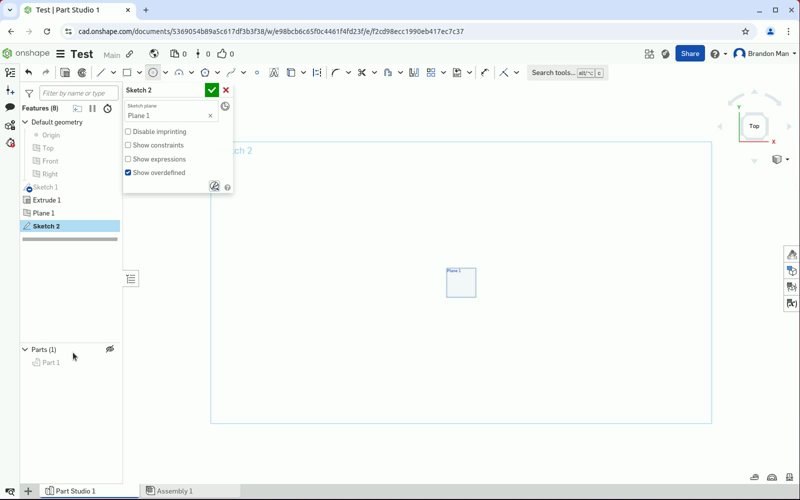
key_down(shift)
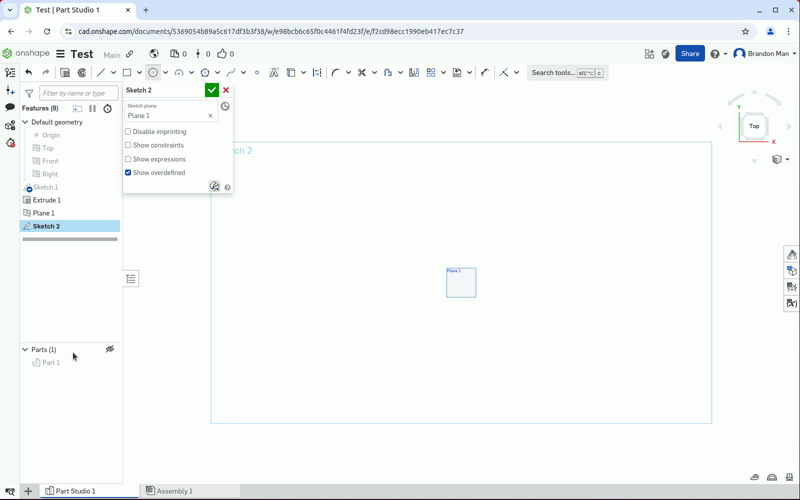
mouse_move(461, 282)
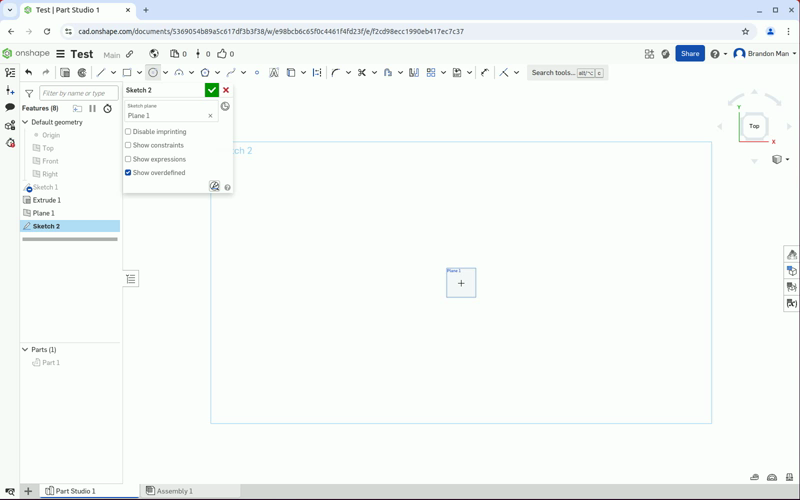
click(461, 282)
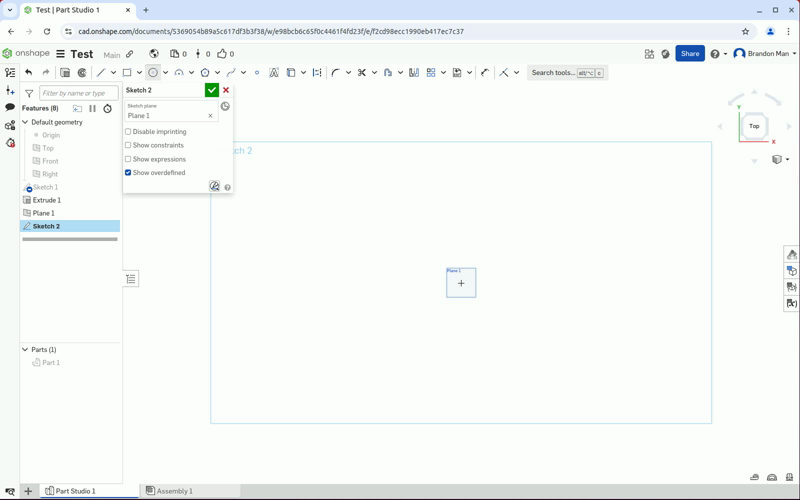
key_up(shift)
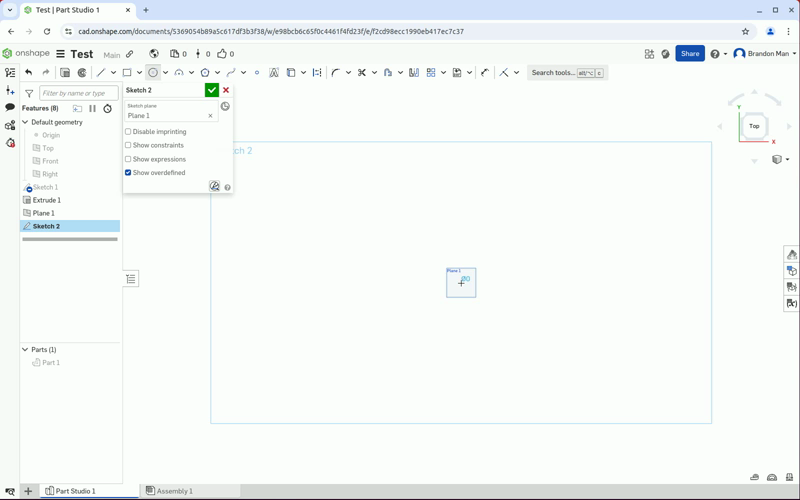
mouse_move(472, 282)
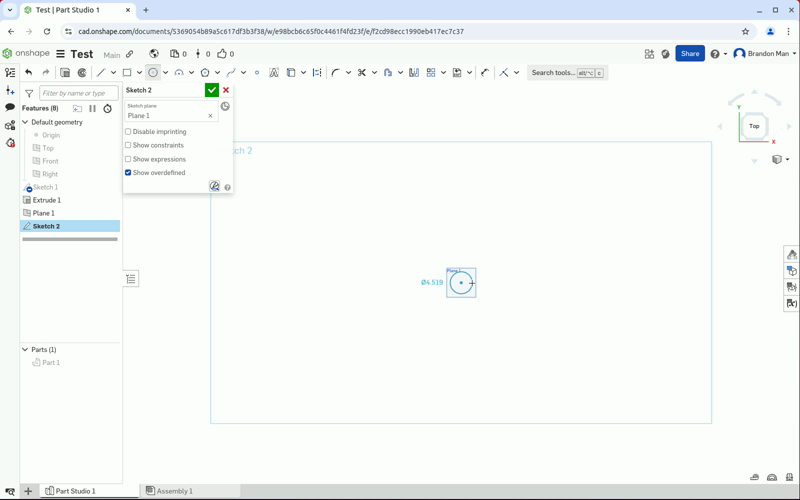
click(472, 282)
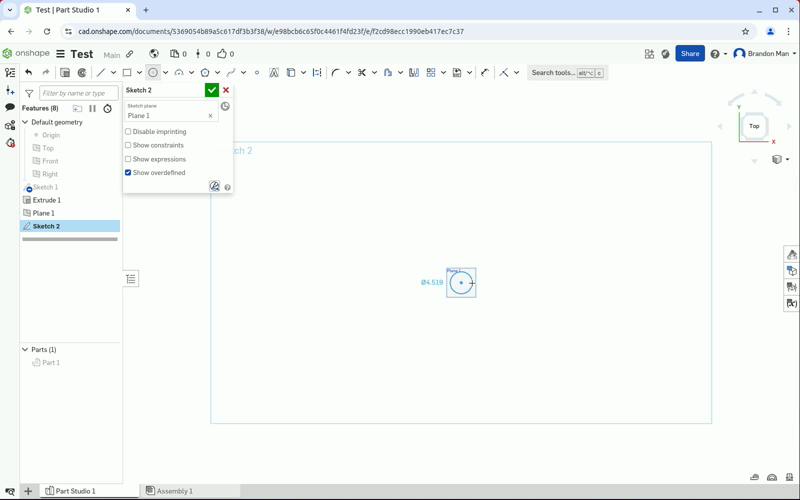
key(esc)
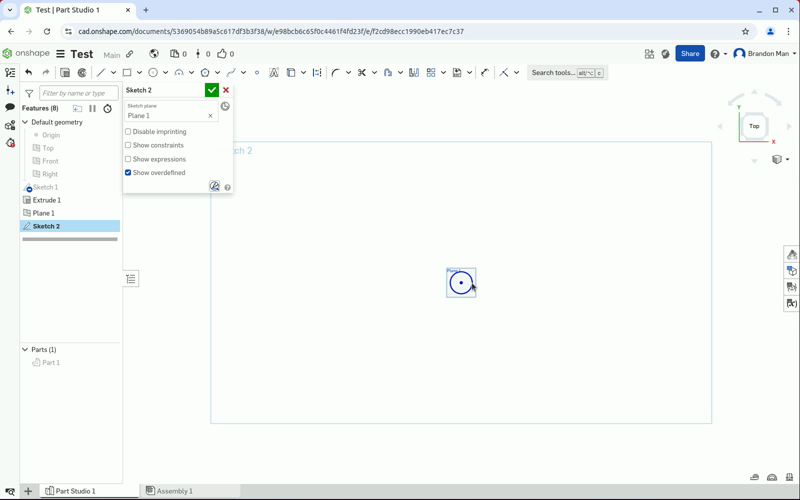
mouse_move(460, 288)
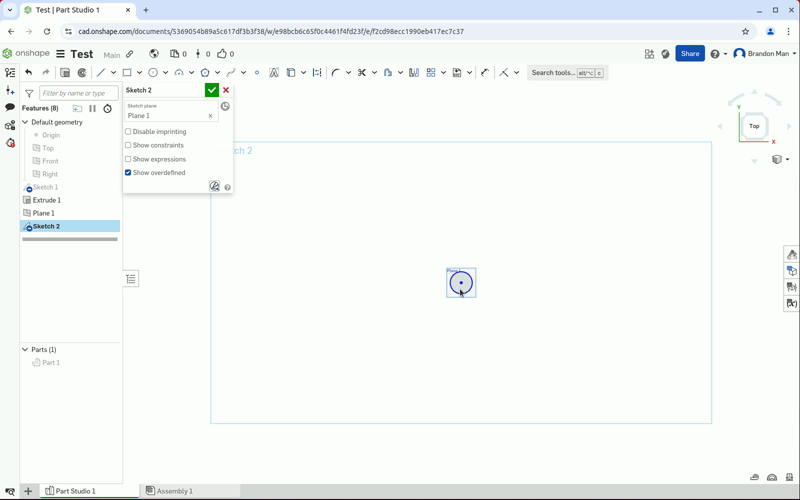
scroll(6)
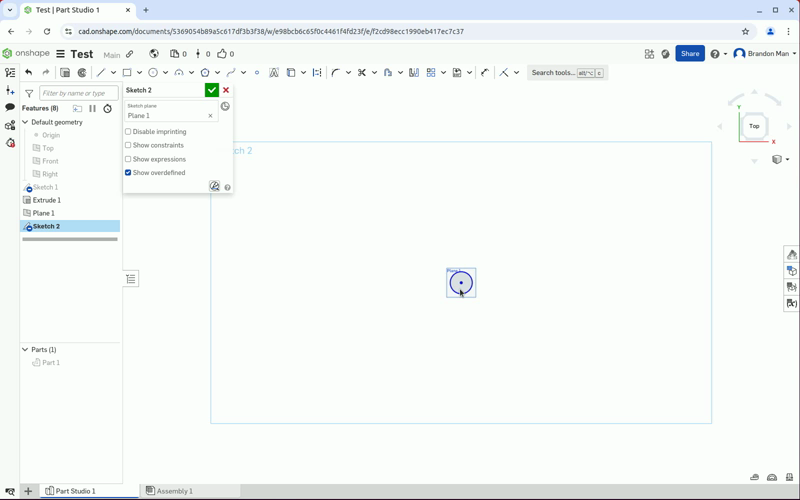
scroll(6)
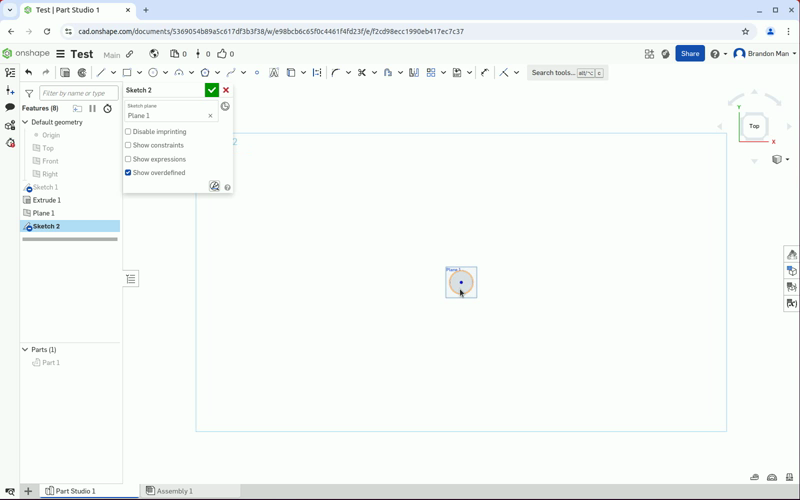
scroll(6)
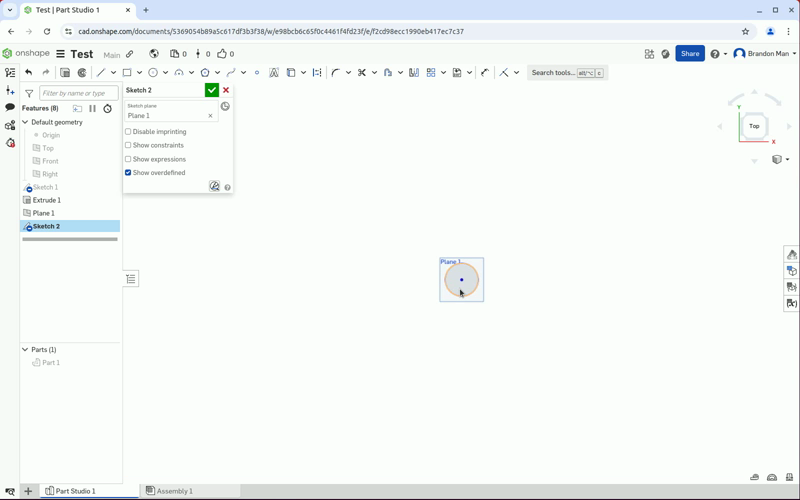
scroll(6)
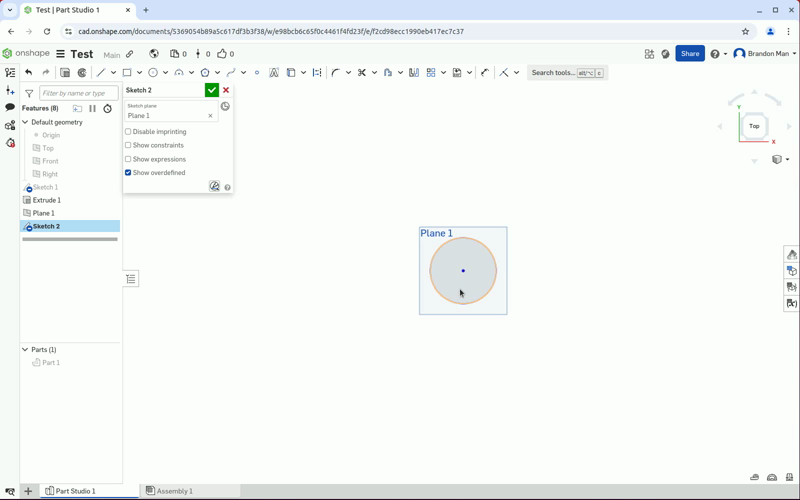
scroll(6)
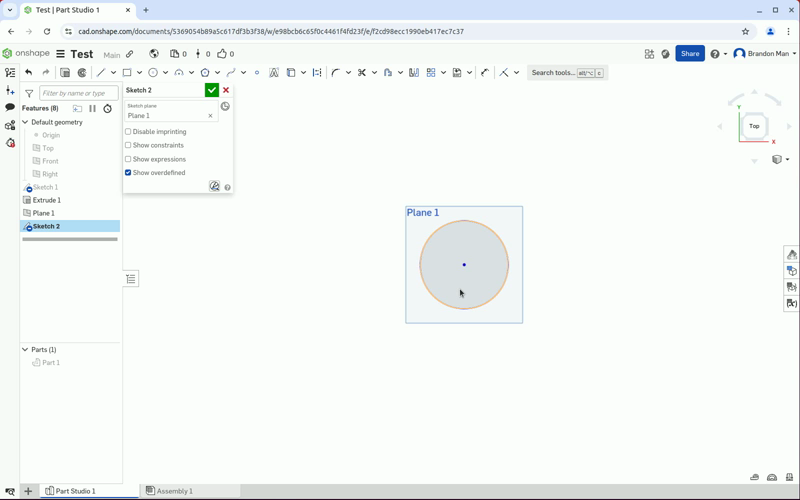
scroll(6)
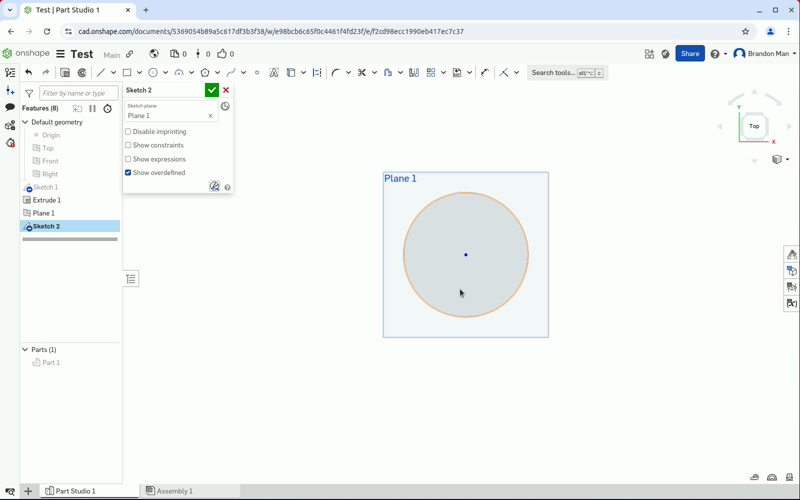
scroll(6)
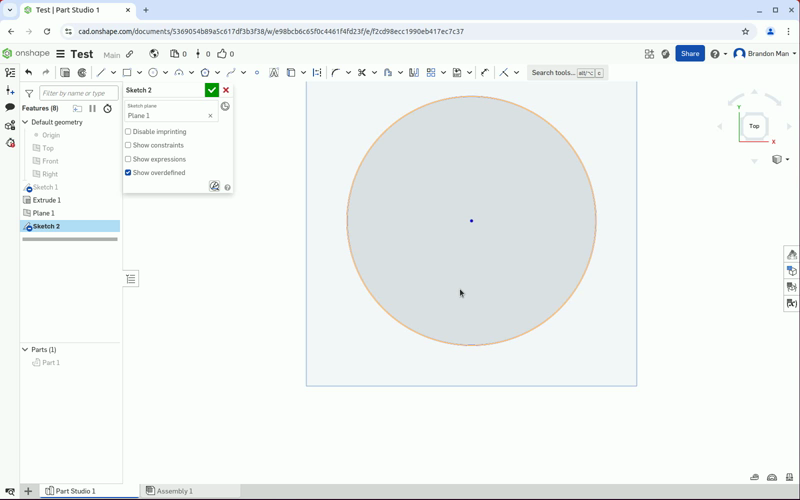
click(460, 288)
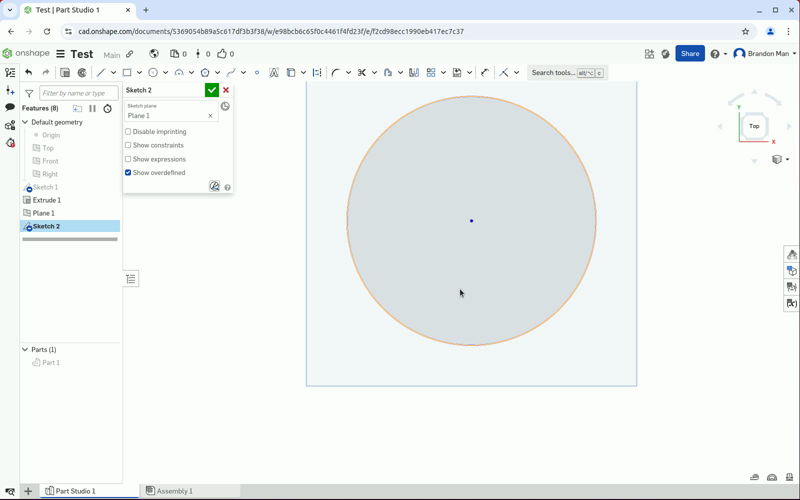
scroll(-6)
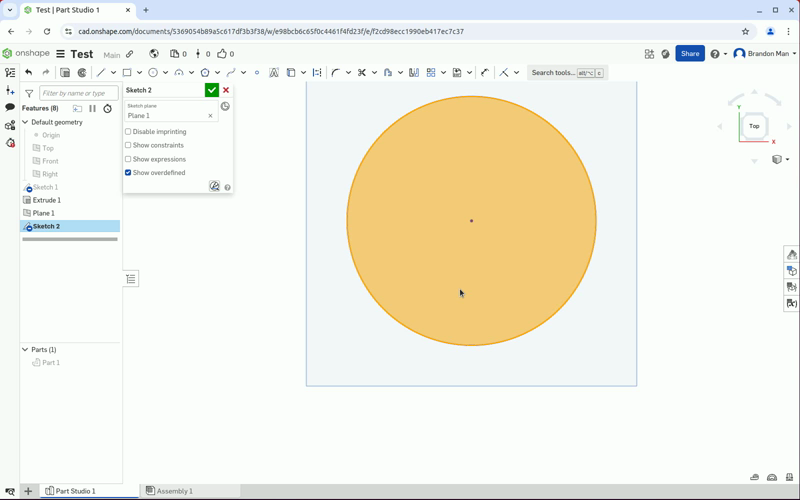
scroll(-6)
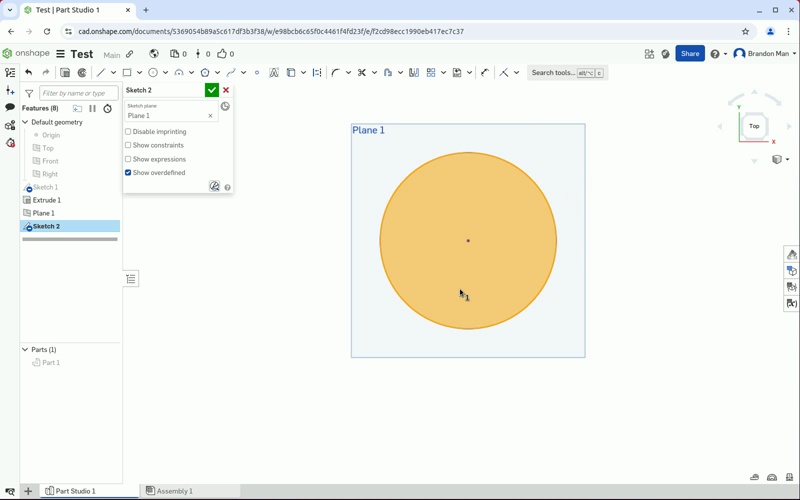
scroll(-6)
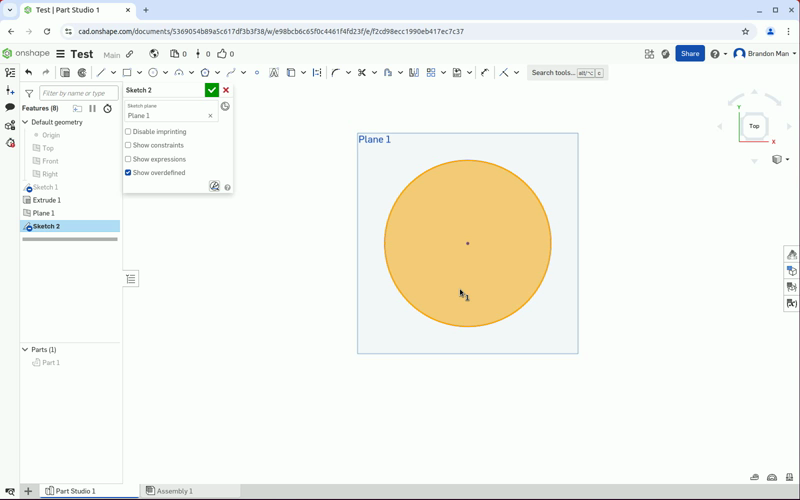
scroll(-6)
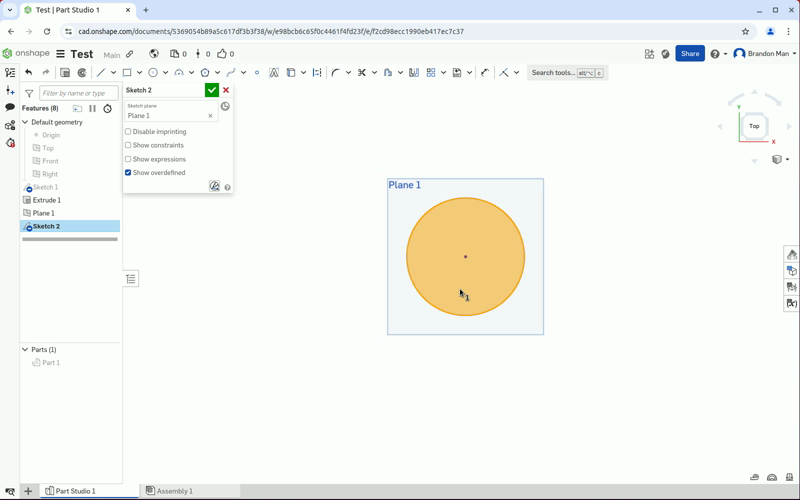
scroll(-6)
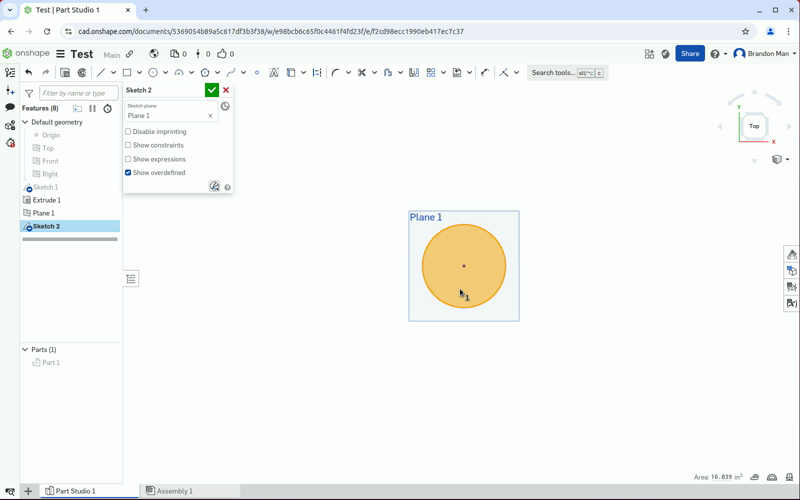
scroll(-6)
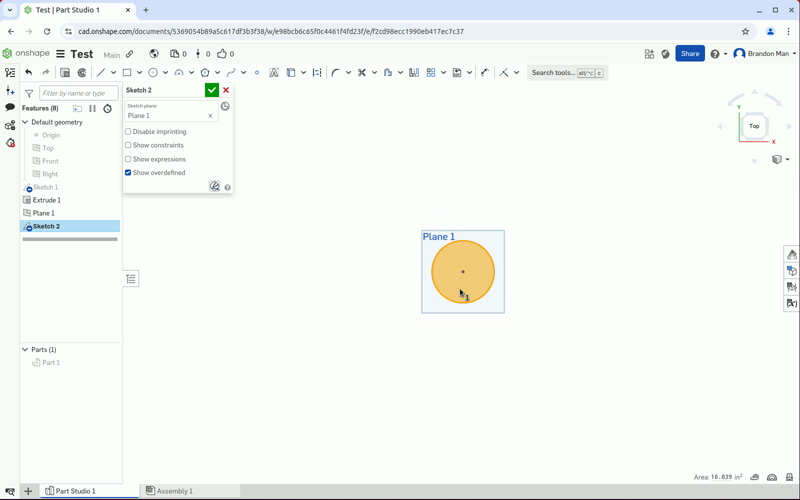
scroll(-6)
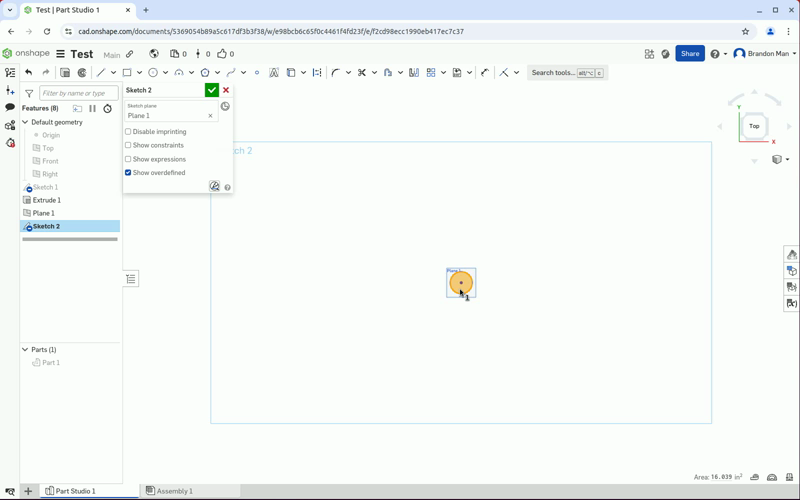
mouse_move(73, 352)
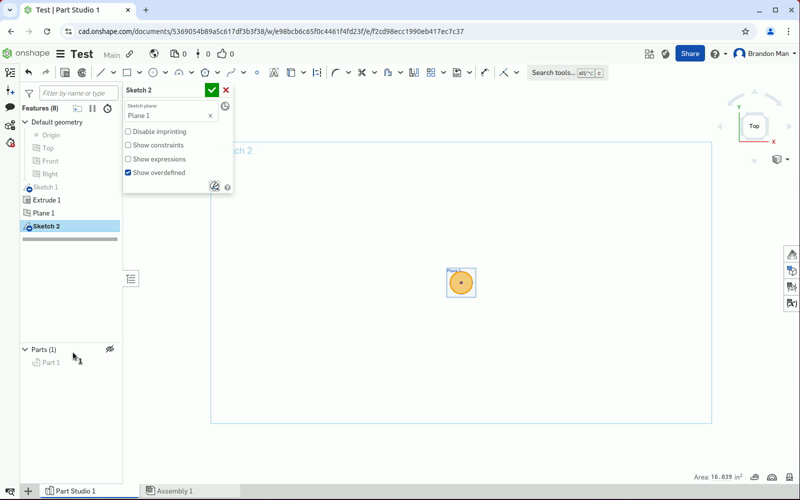
key(shift+y)
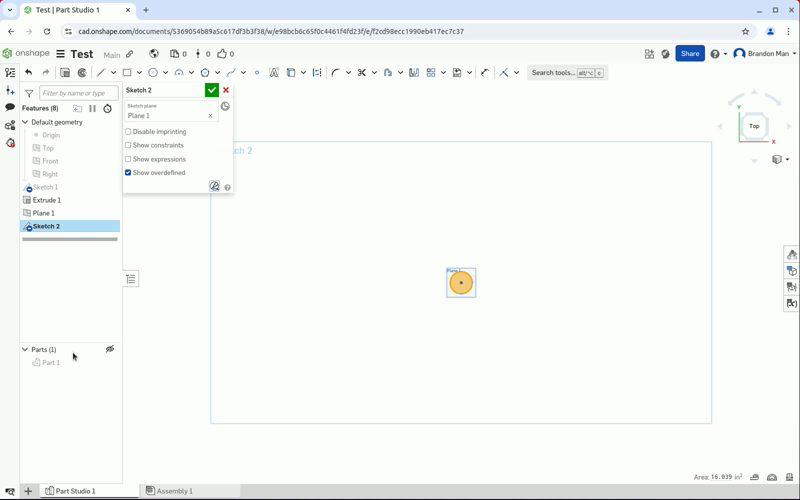
key(shift+e)
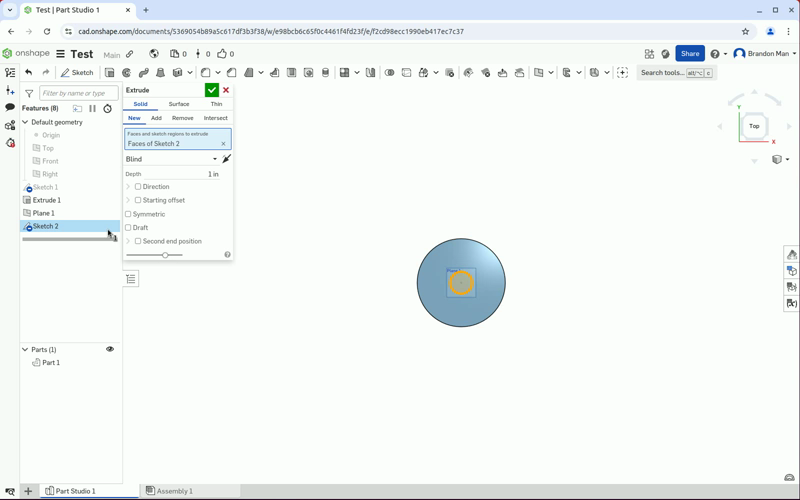
mouse_move(143, 106)
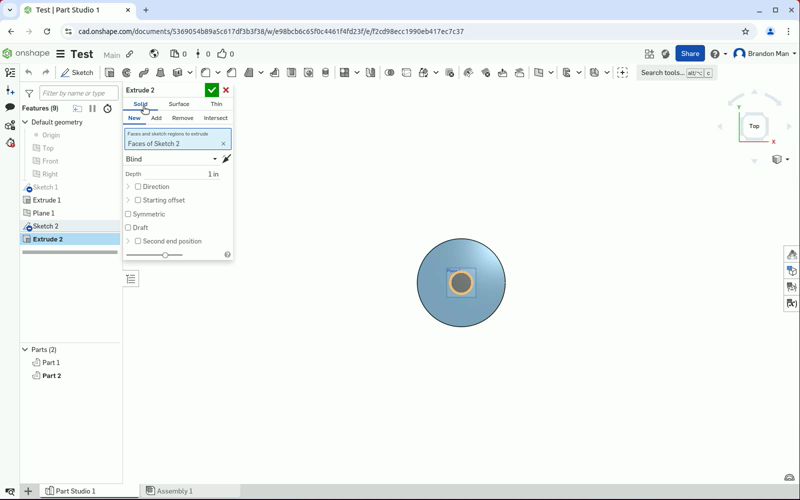
click(143, 106)
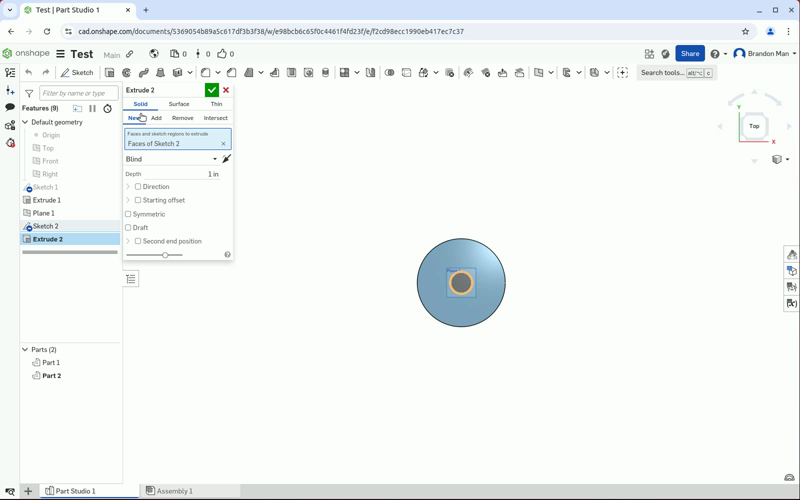
mouse_move(137, 120)
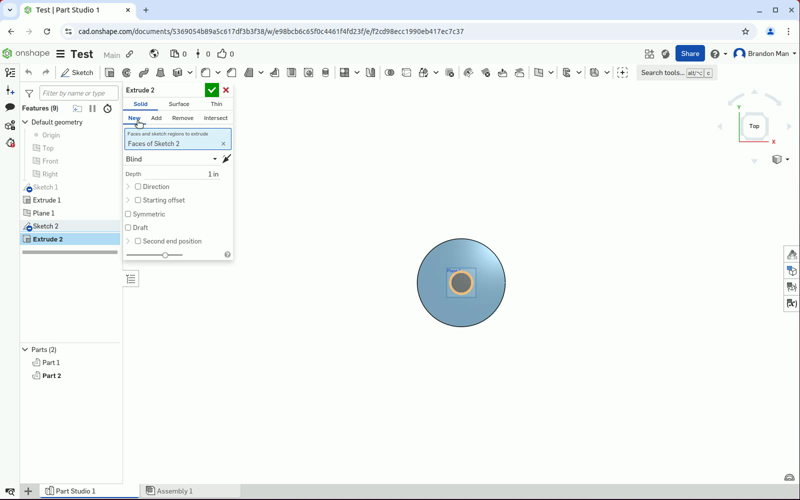
click(137, 120)
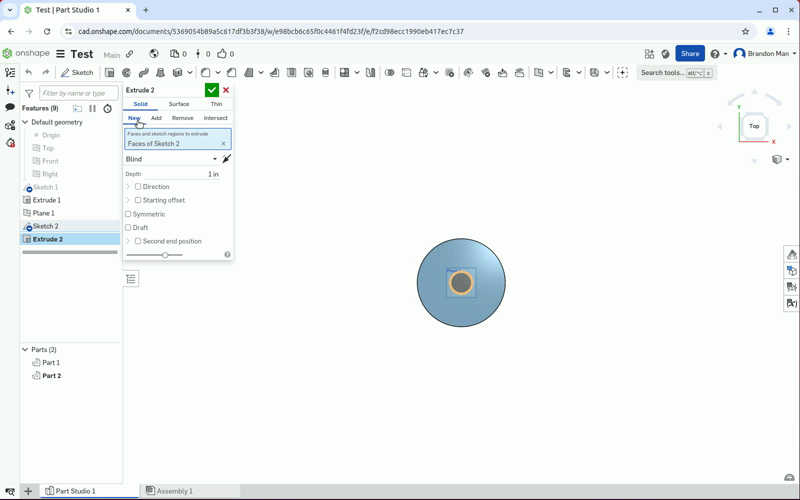
key(tab, 4)
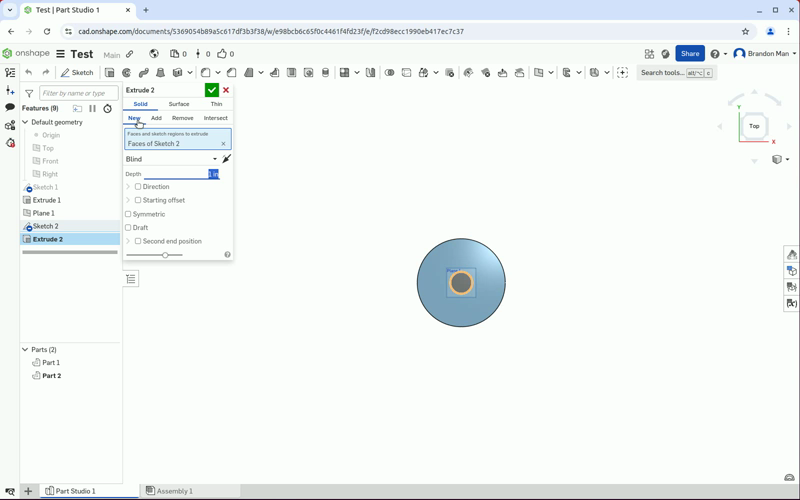
text(21.423)
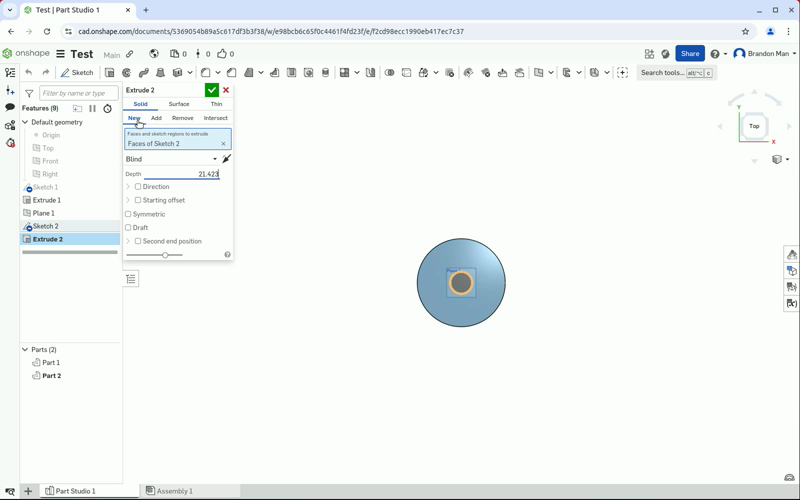
key(enter)
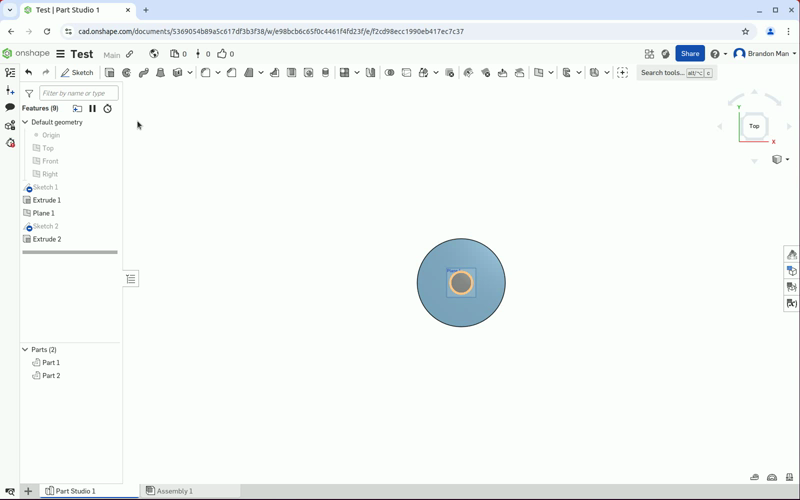
key(shift+h)
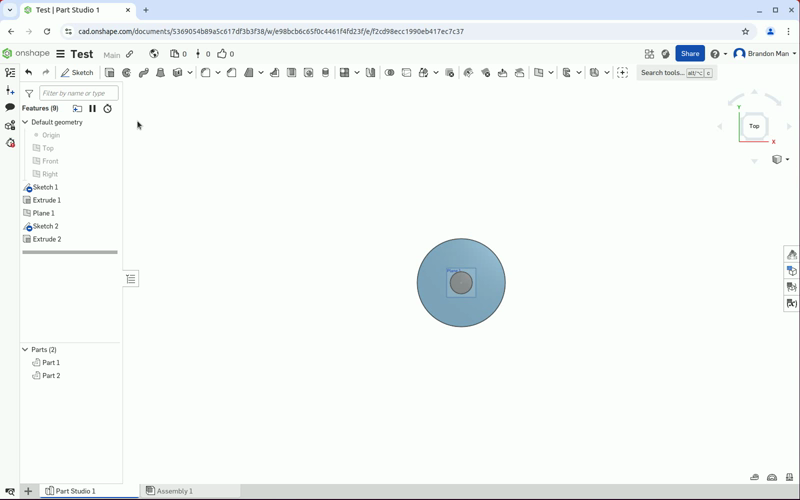
key(shift+h)
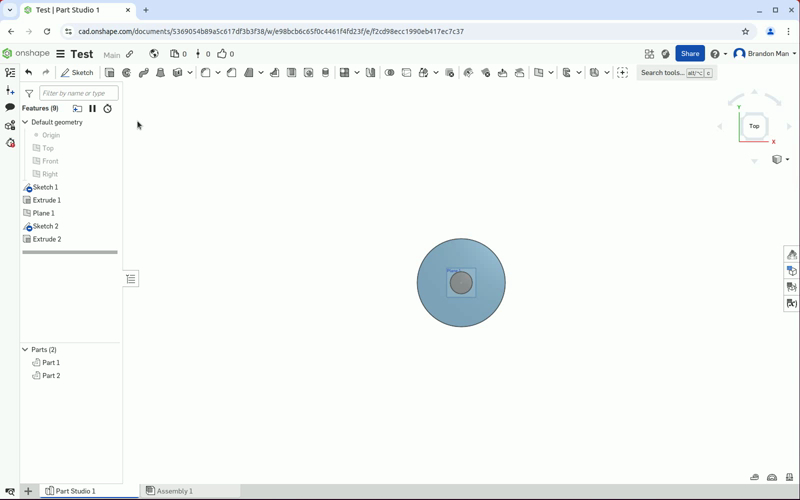
key(shift+7)
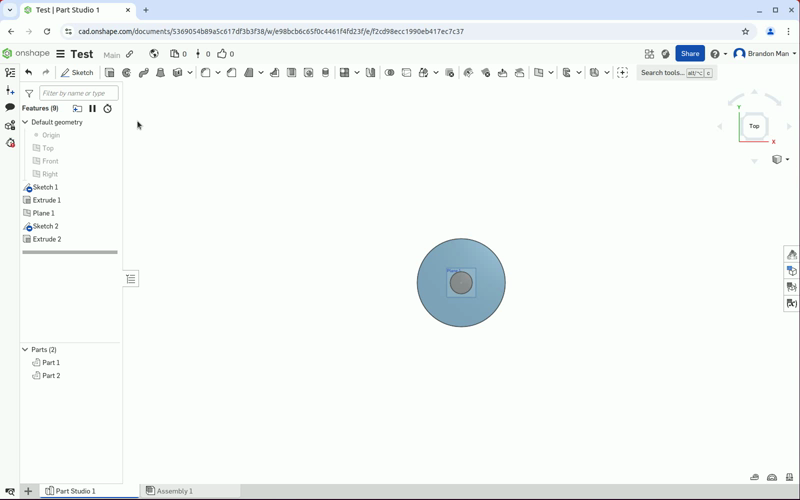
key(up, 3)
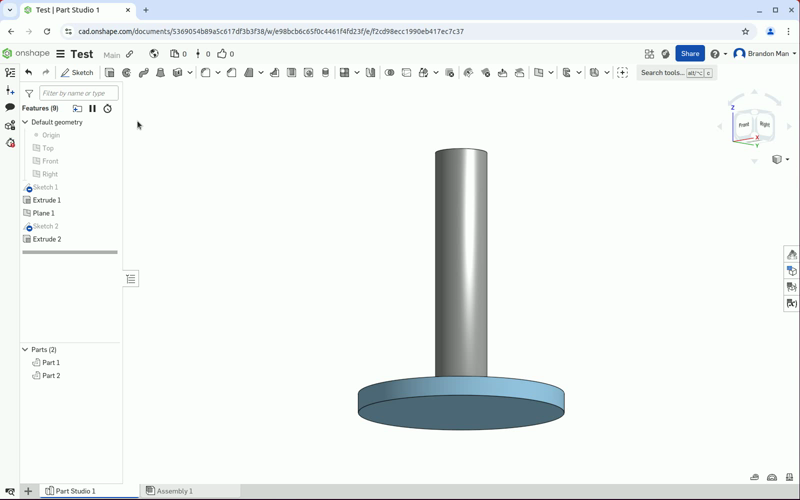
key(left, 3)
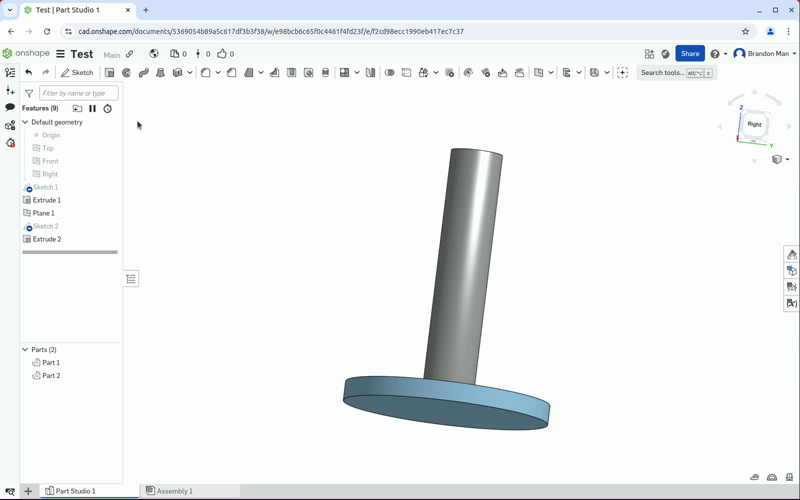
key(right, 3)
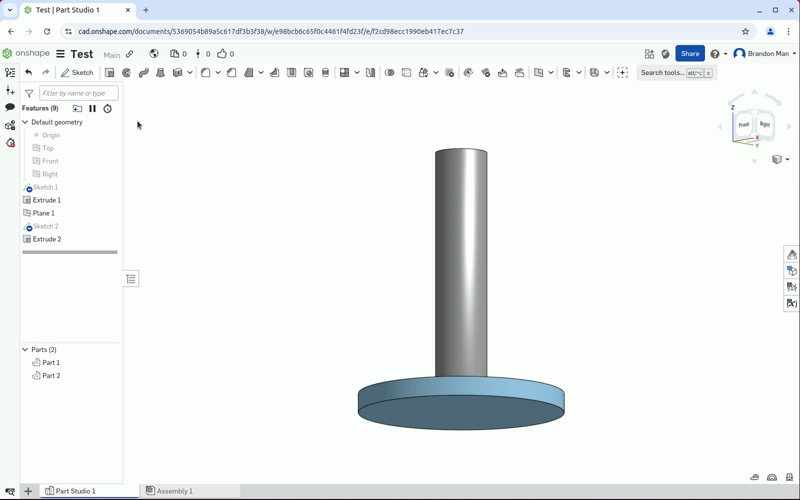
key(down, 3)
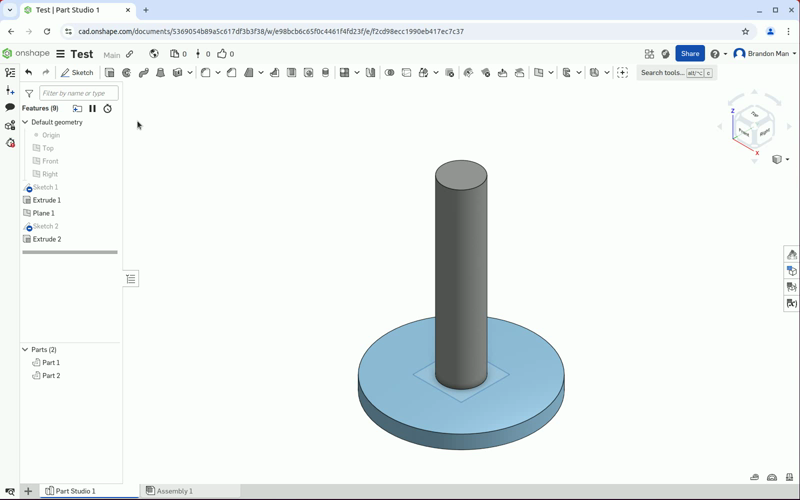
mouse_move(73, 189)
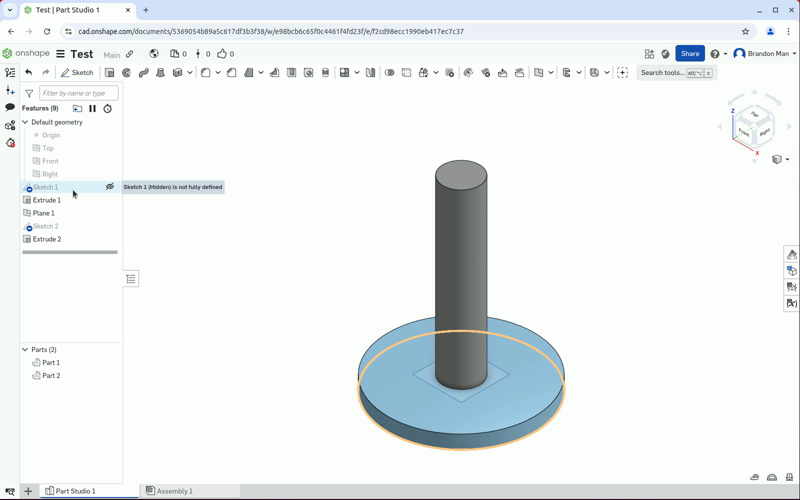
click(73, 189)